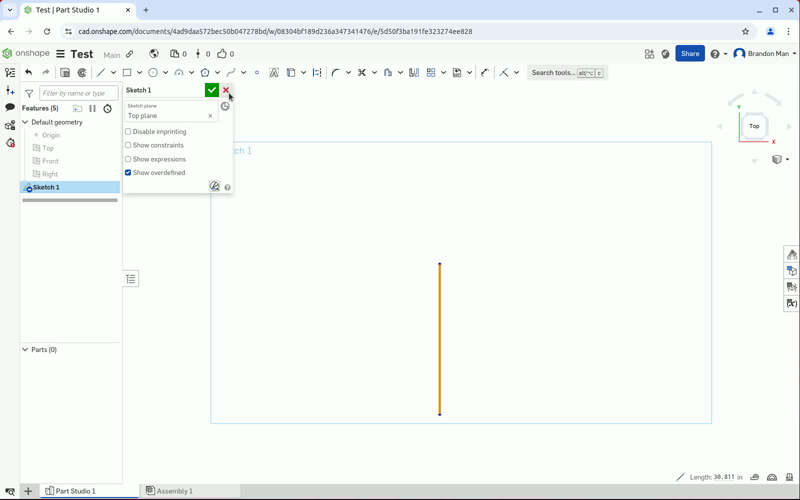
key(shift+h)
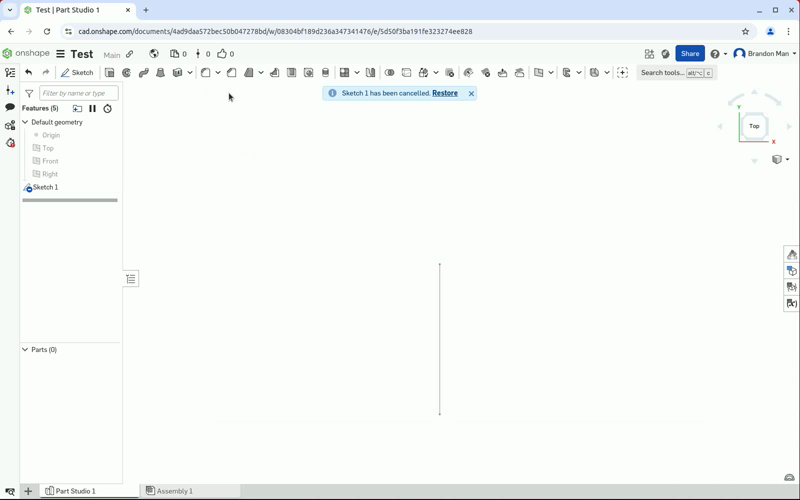
key(shift+s)
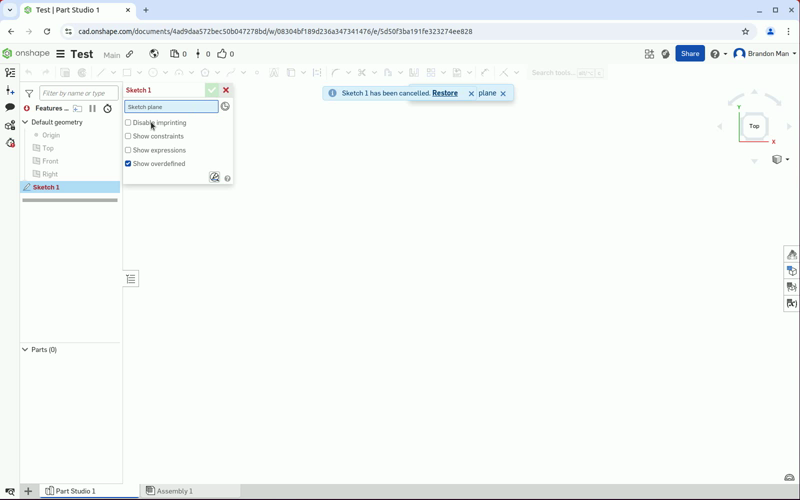
mouse_move(73, 150)
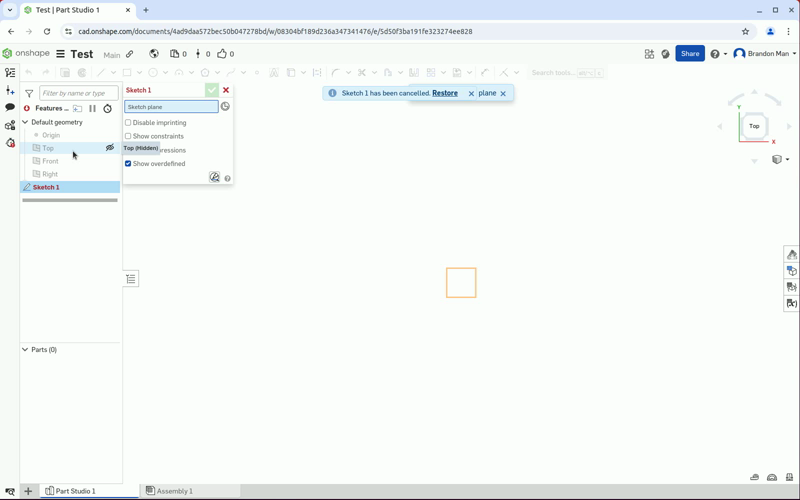
click(73, 150)
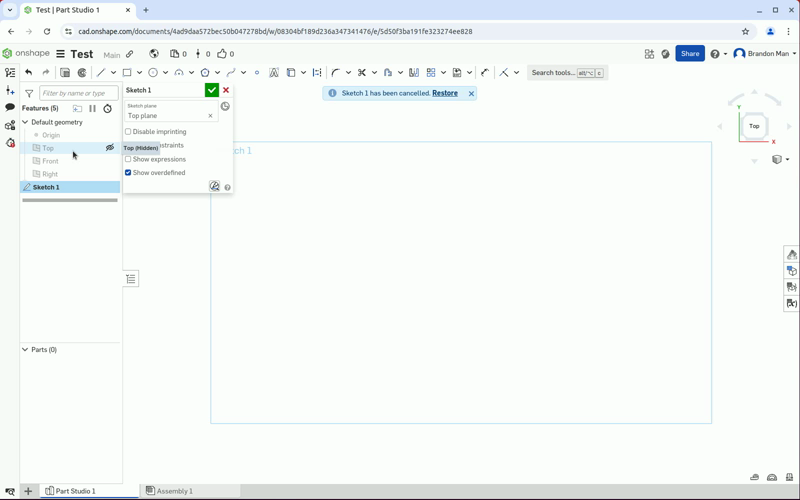
mouse_move(73, 352)
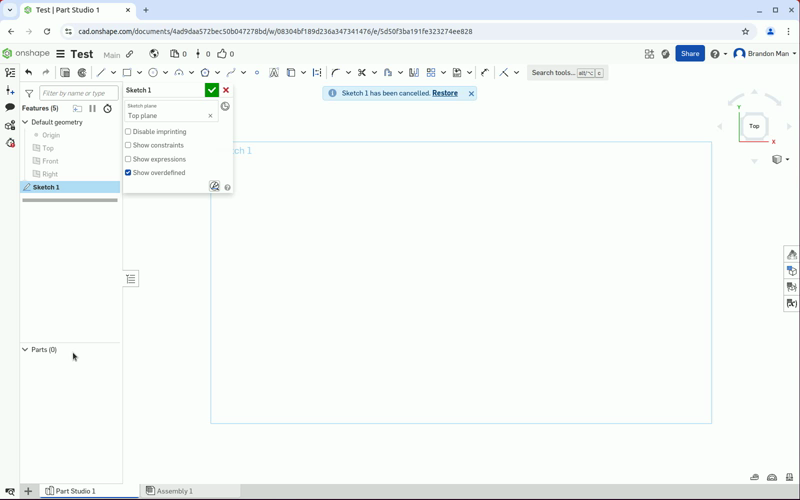
key(y)
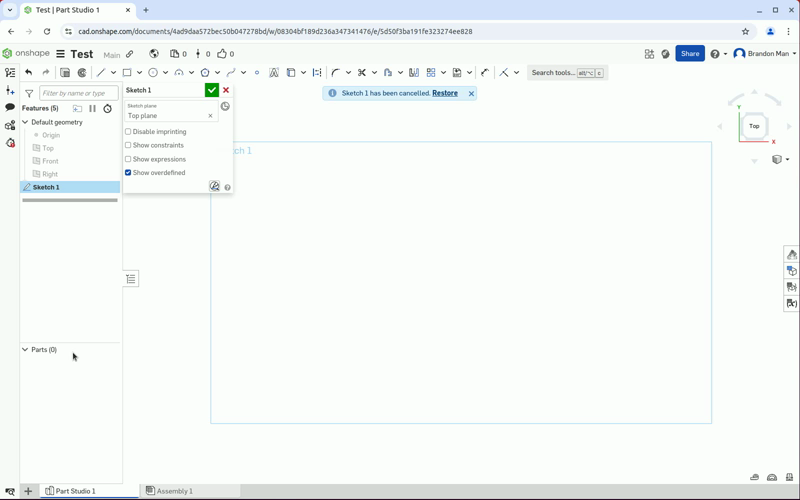
key(c)
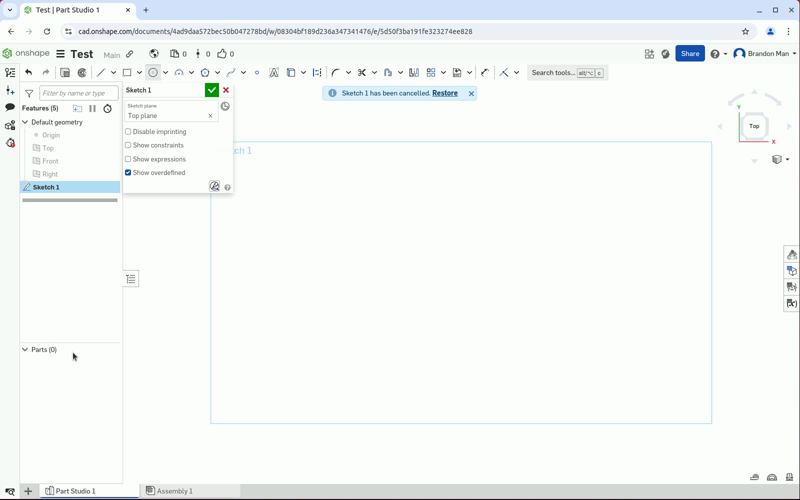
key_down(shift)
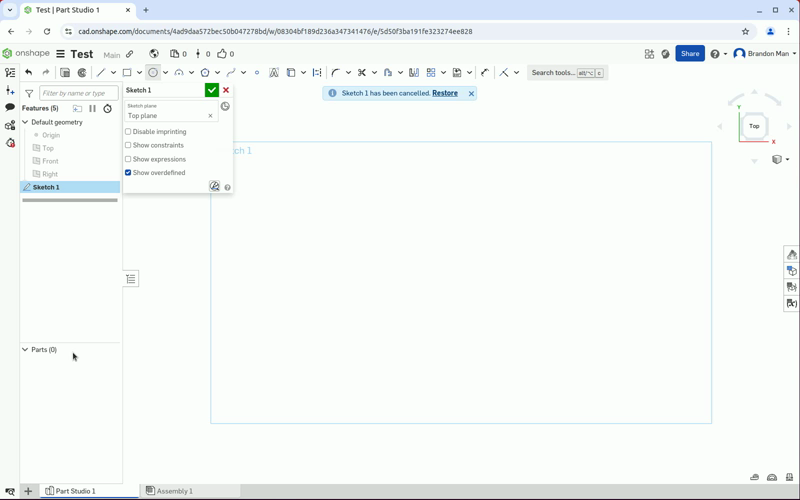
mouse_move(461, 282)
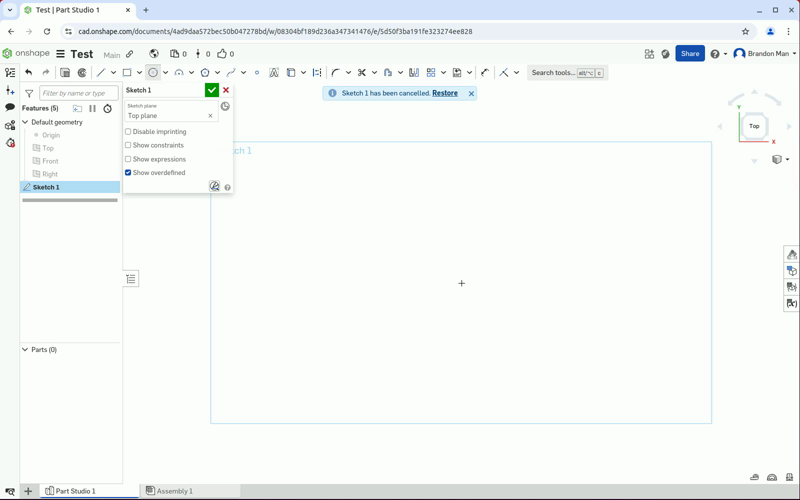
click(461, 282)
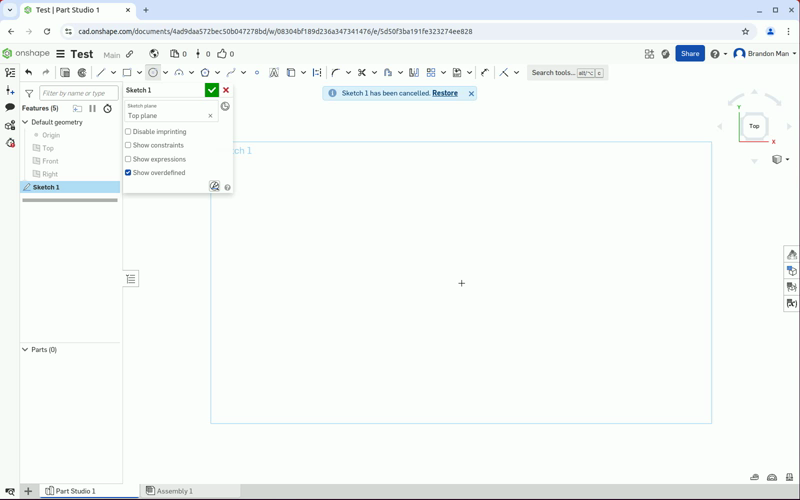
key_up(shift)
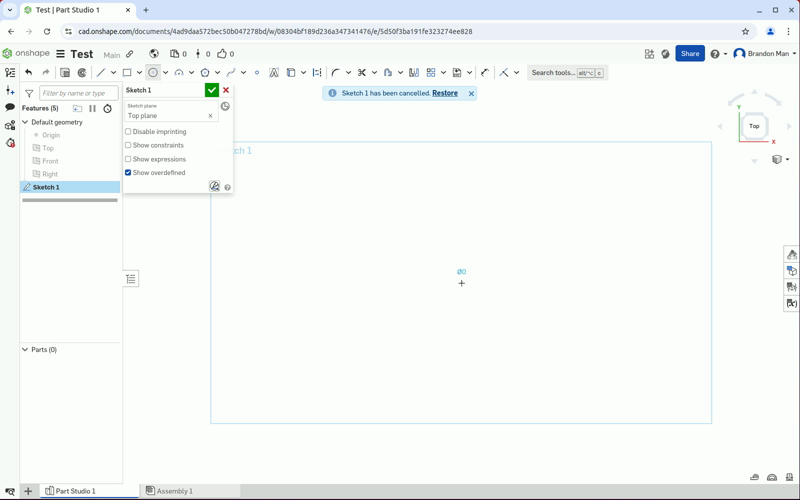
mouse_move(495, 282)
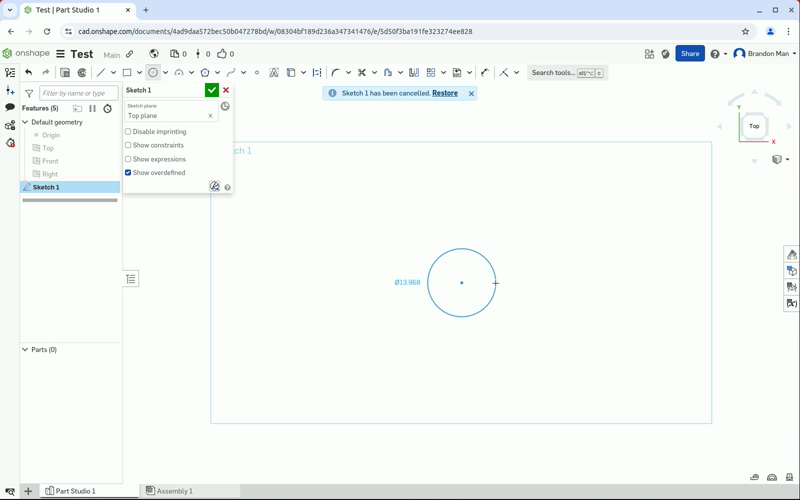
click(495, 282)
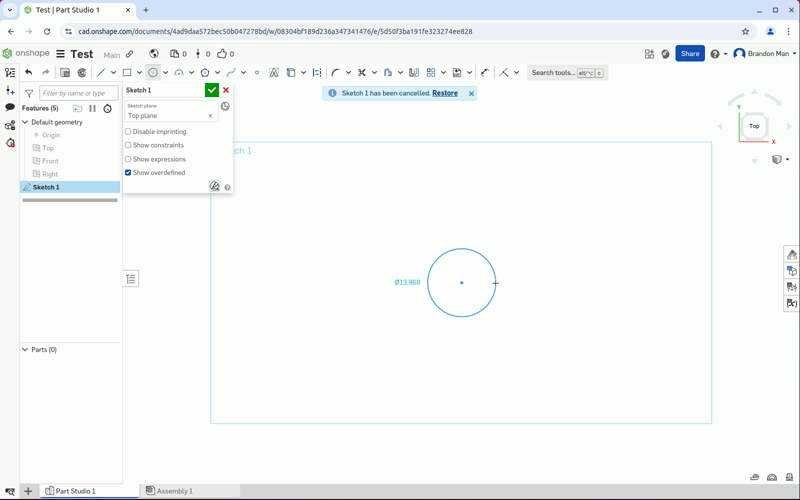
key(esc)
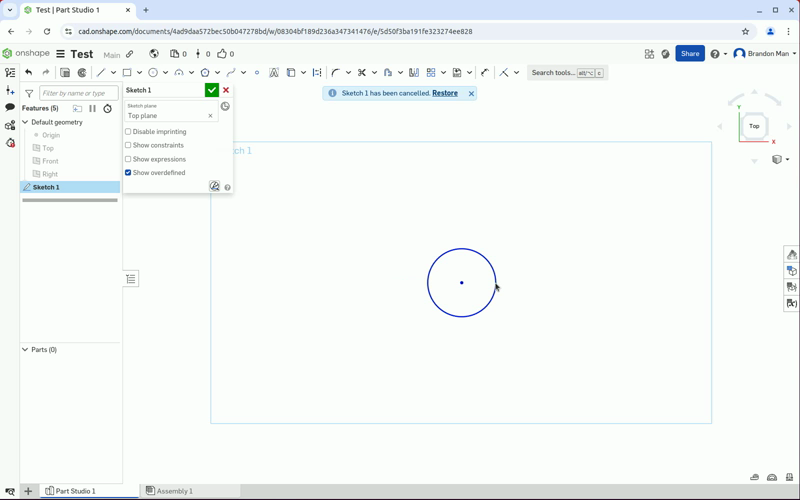
mouse_move(468, 282)
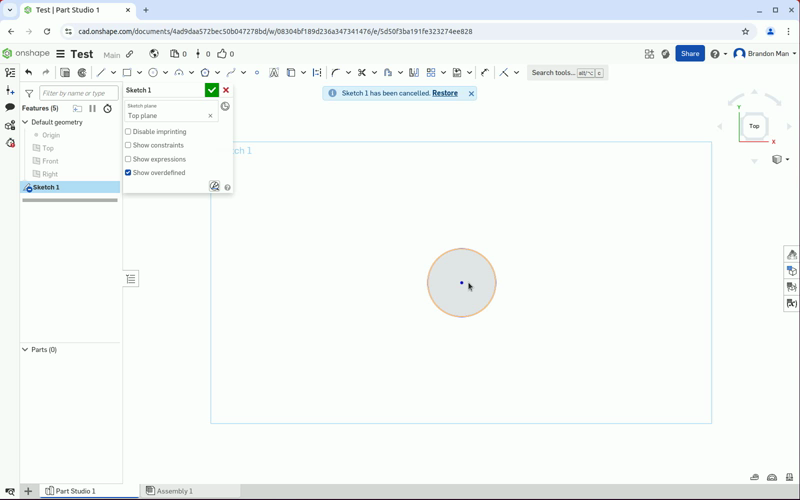
click(468, 282)
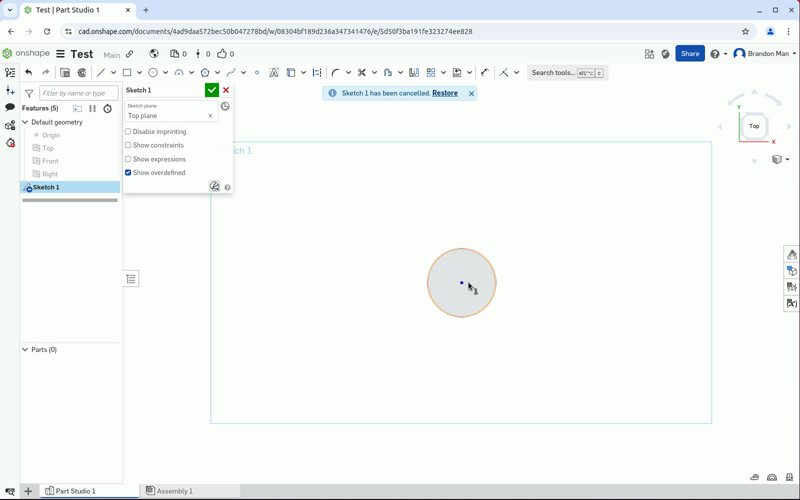
mouse_move(73, 352)
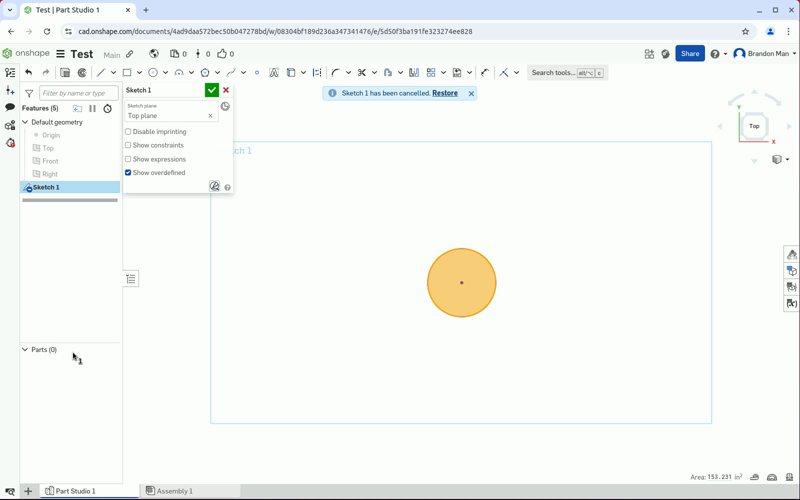
key(shift+y)
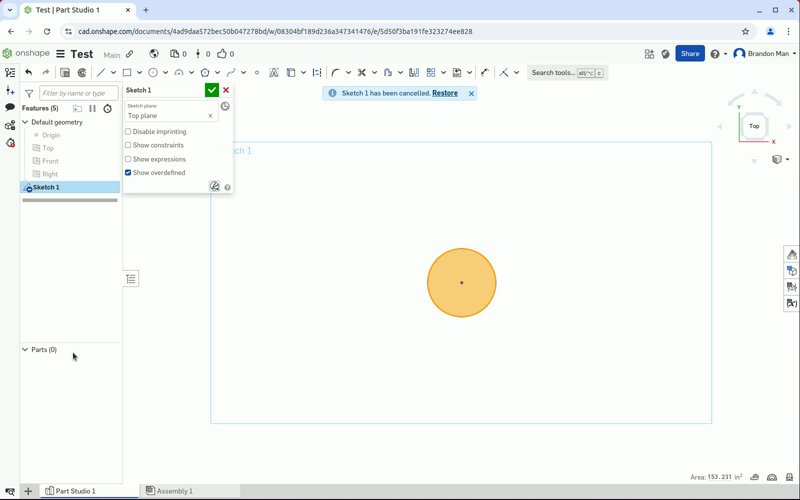
key(shift+e)
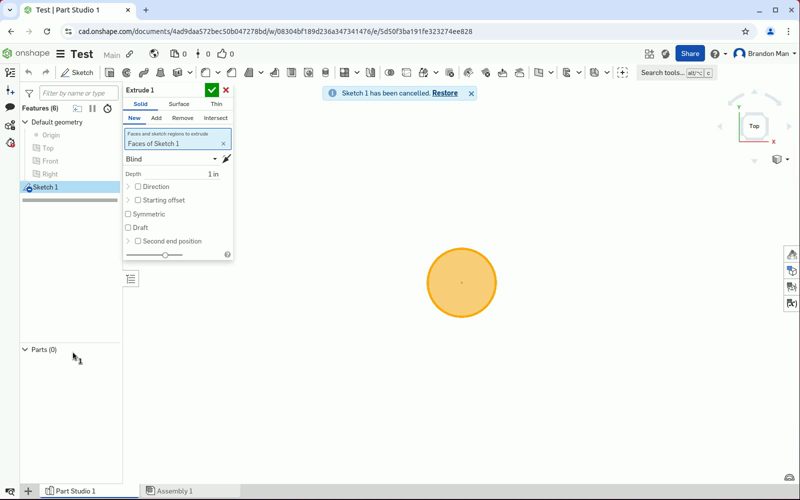
mouse_move(143, 106)
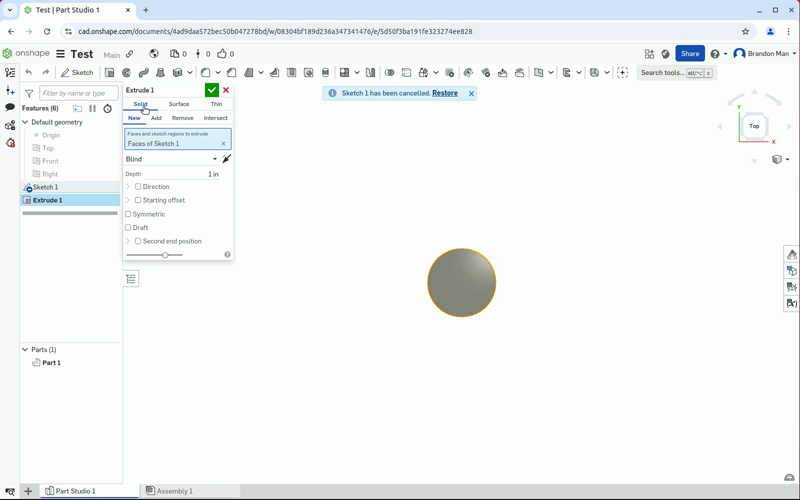
click(143, 106)
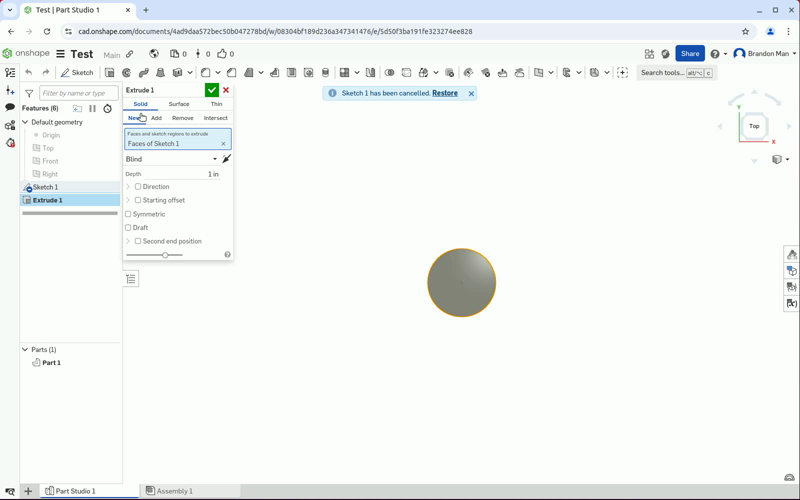
mouse_move(137, 120)
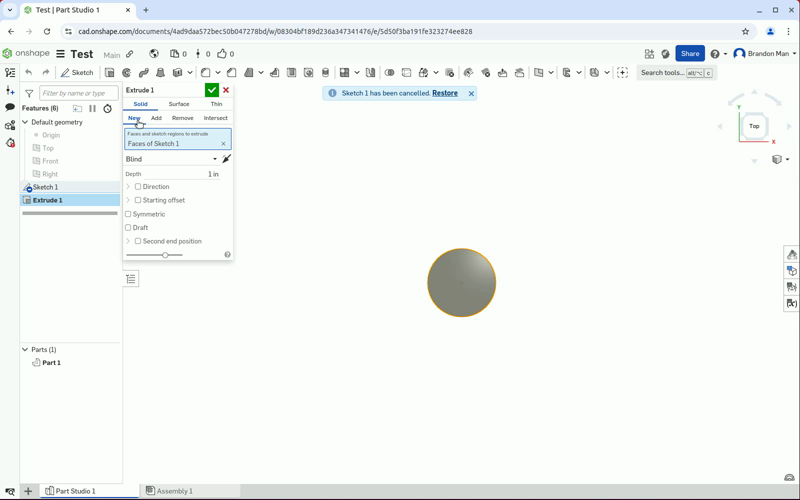
click(137, 120)
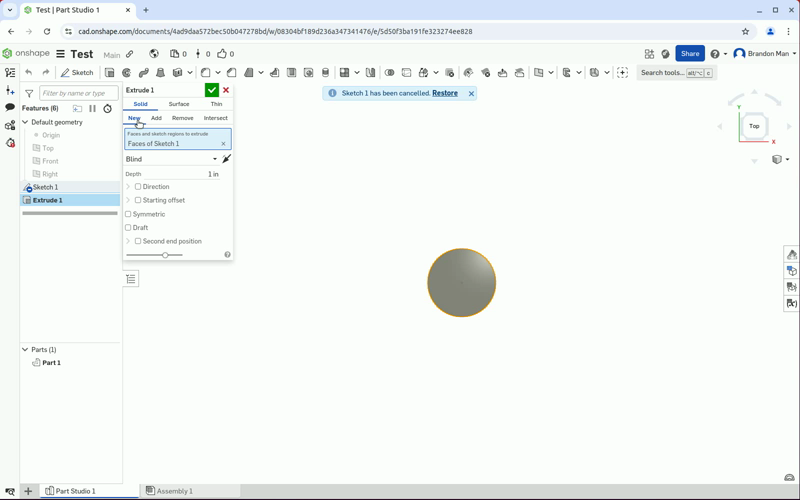
key(tab, 4)
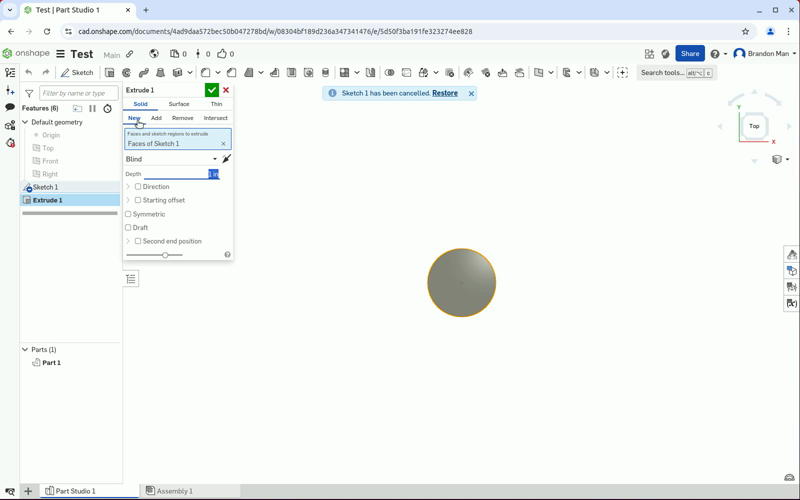
text(23.108)
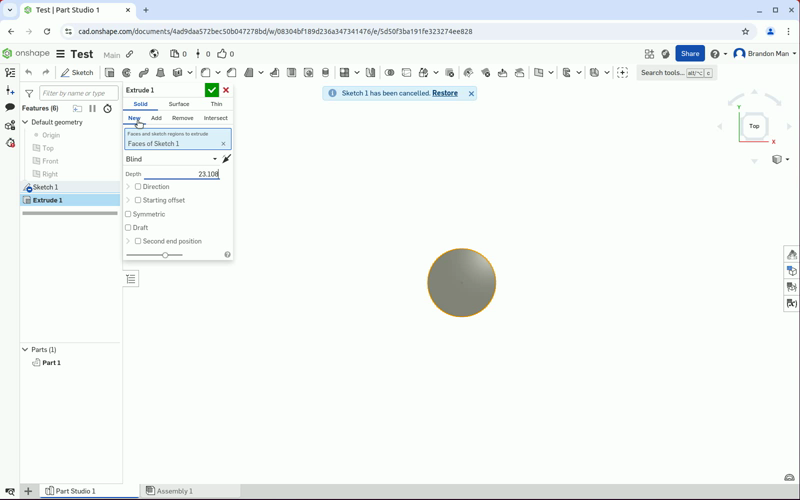
key(enter)
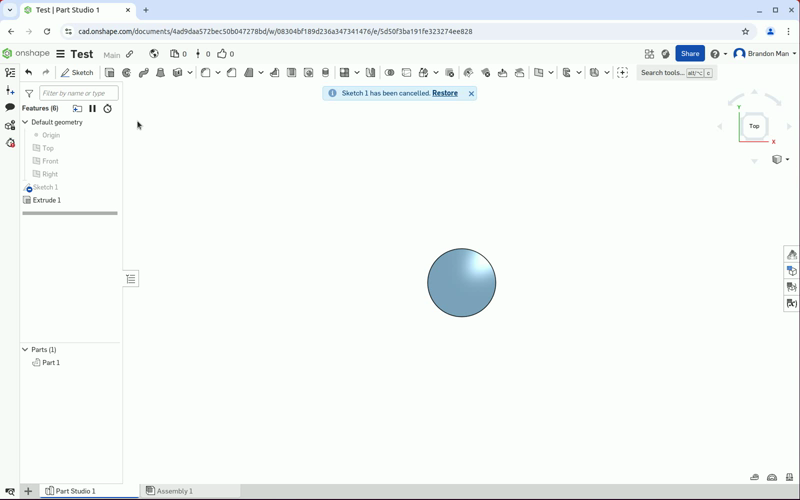
key(shift+h)
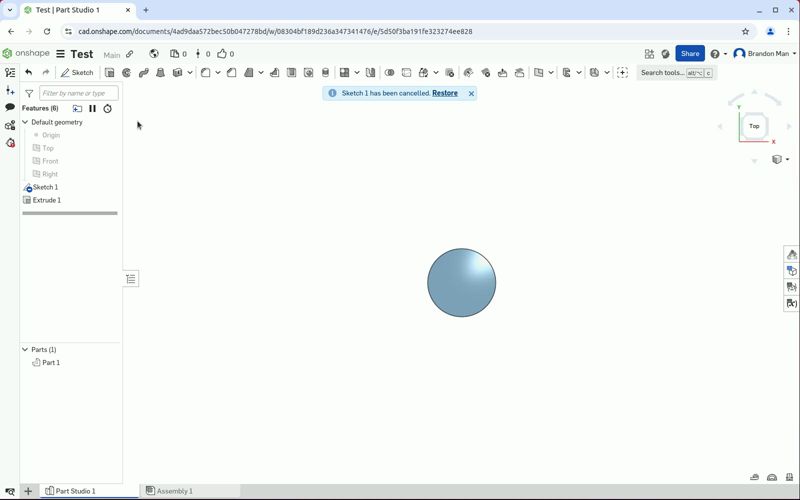
key(shift+h)
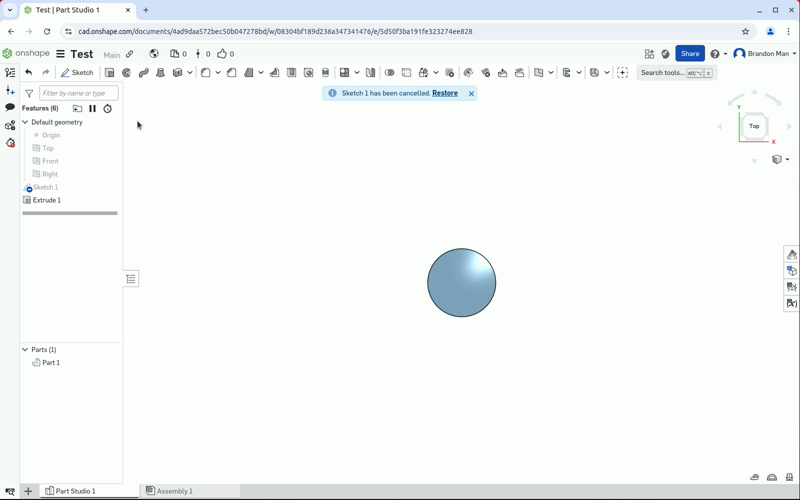
mouse_move(73, 189)
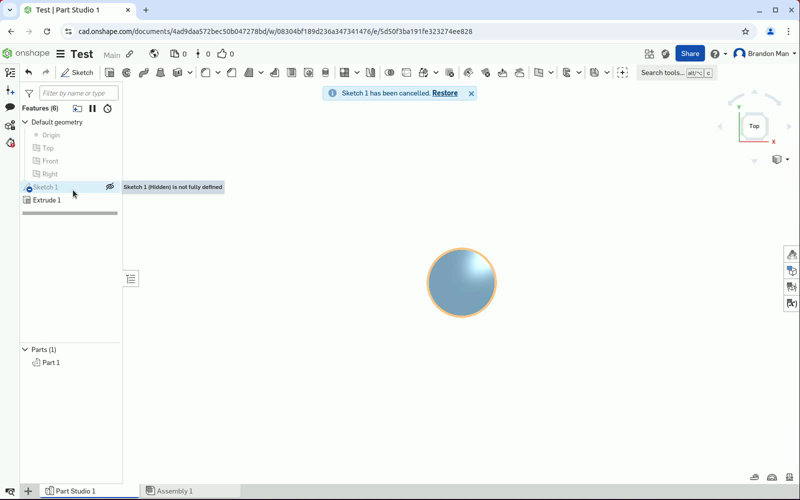
click(73, 189)
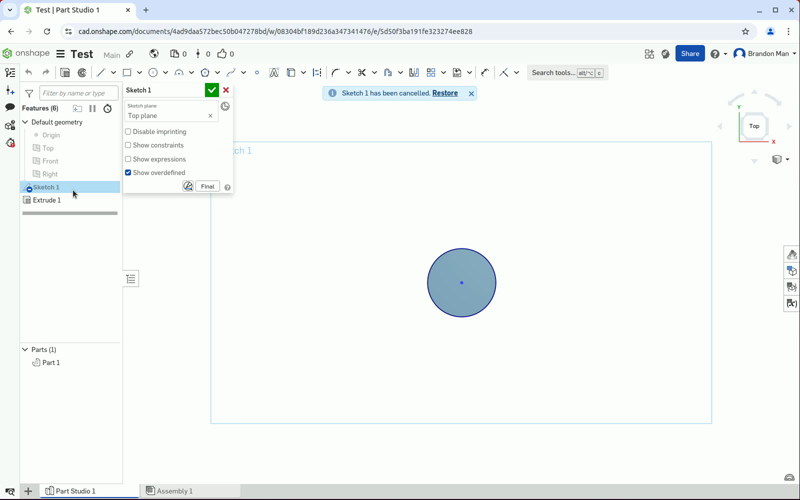
mouse_move(229, 92)
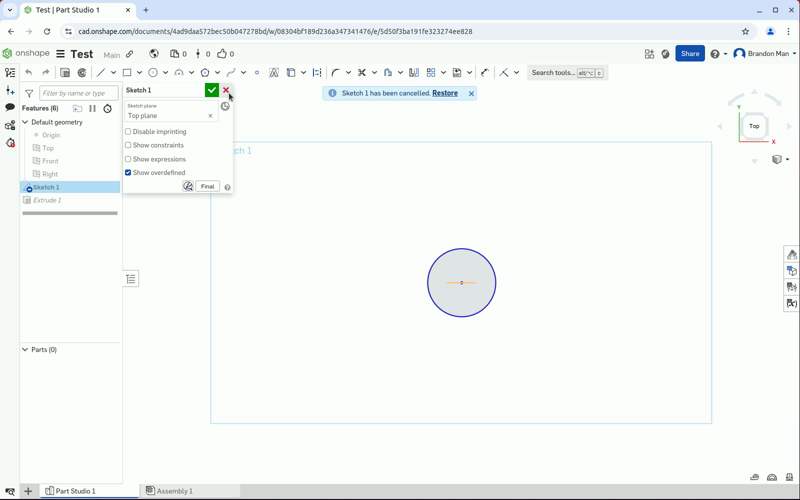
click(229, 92)
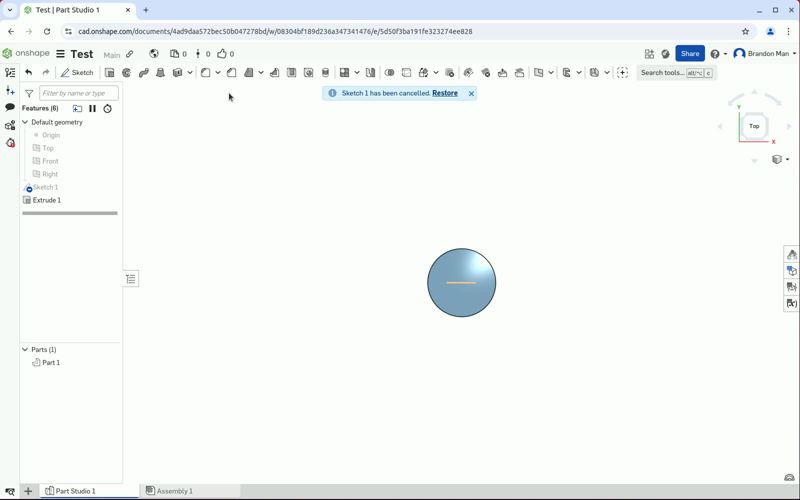
mouse_move(541, 75)
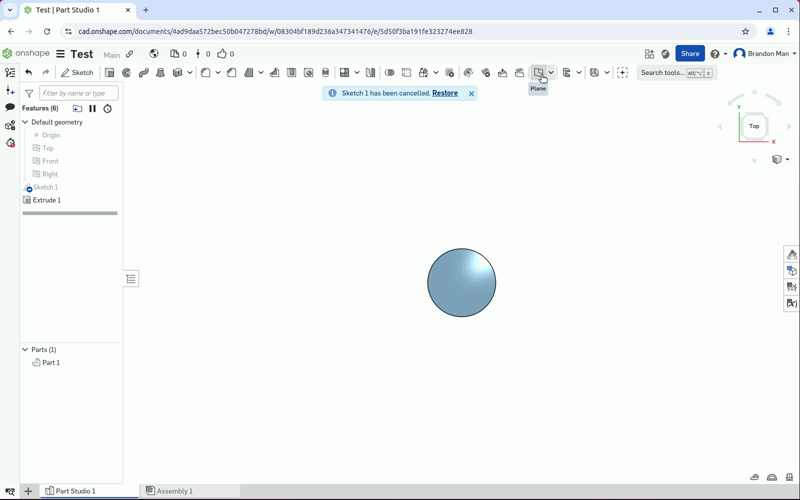
click(541, 75)
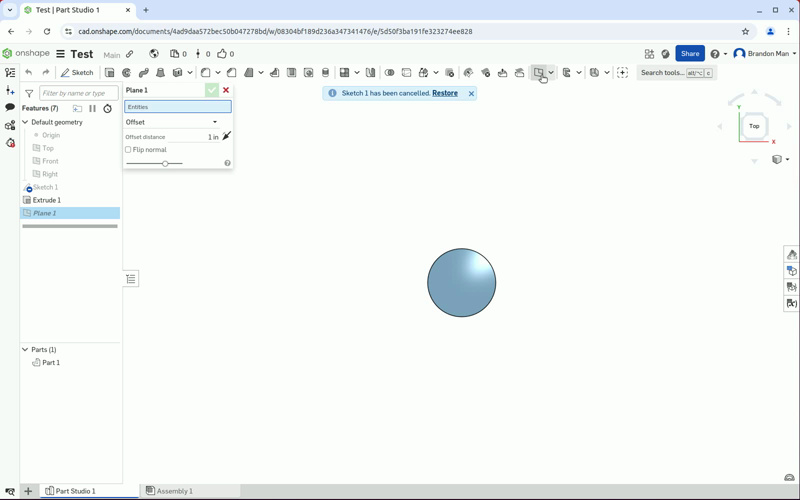
mouse_move(73, 150)
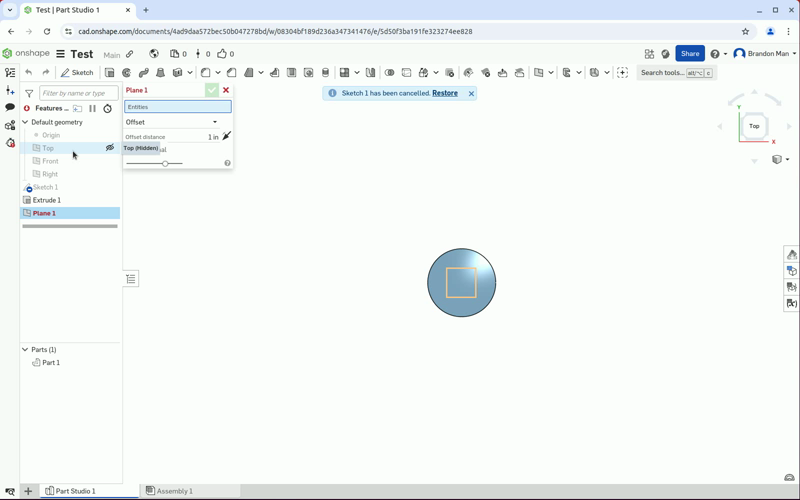
click(73, 150)
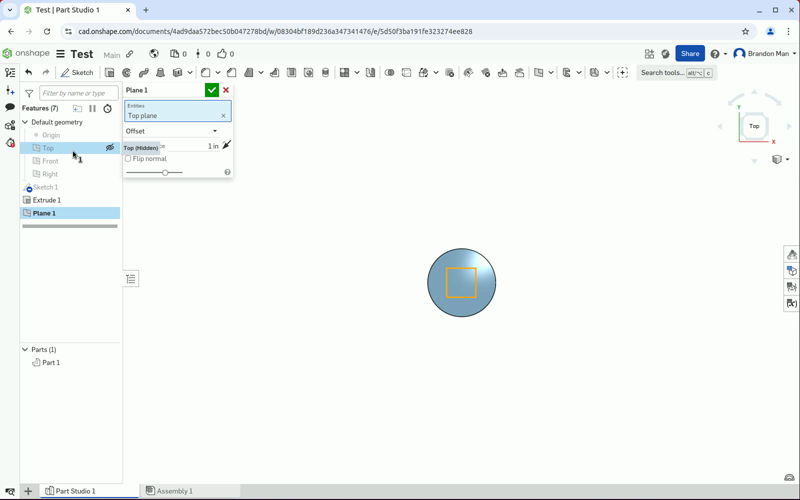
key(tab, 2)
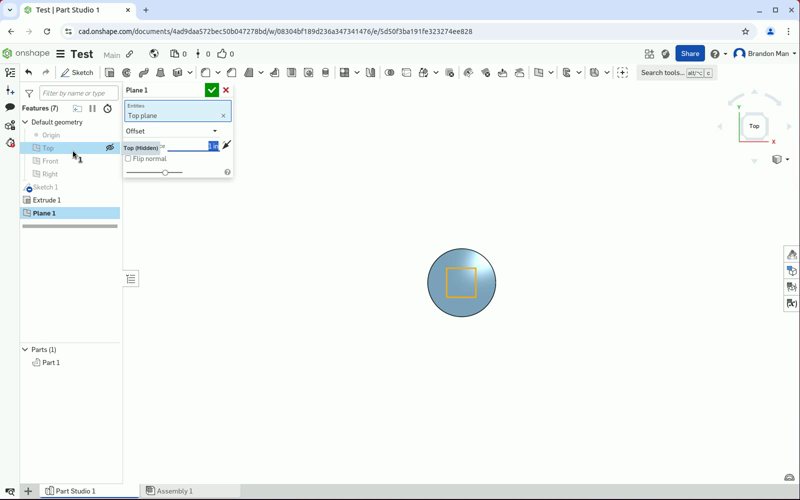
text(23.108)
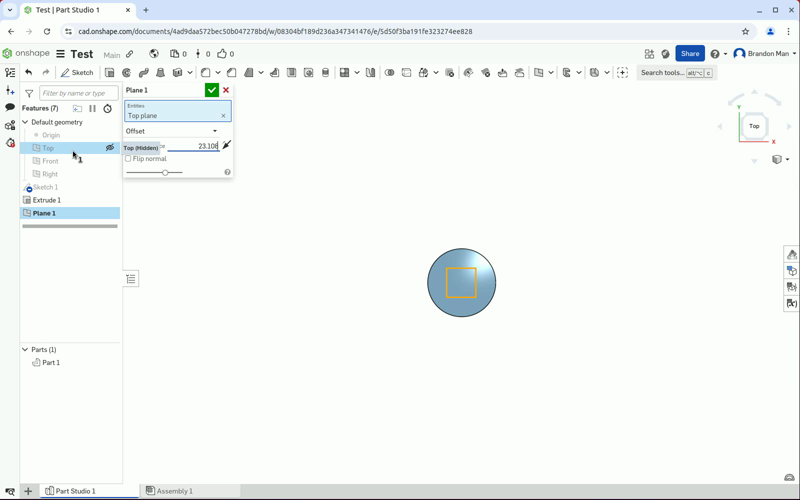
key(enter, 2)
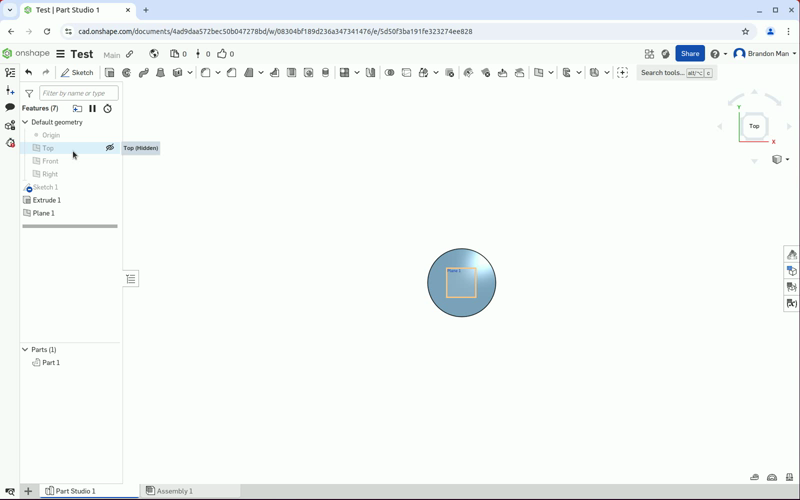
key(shift+s)
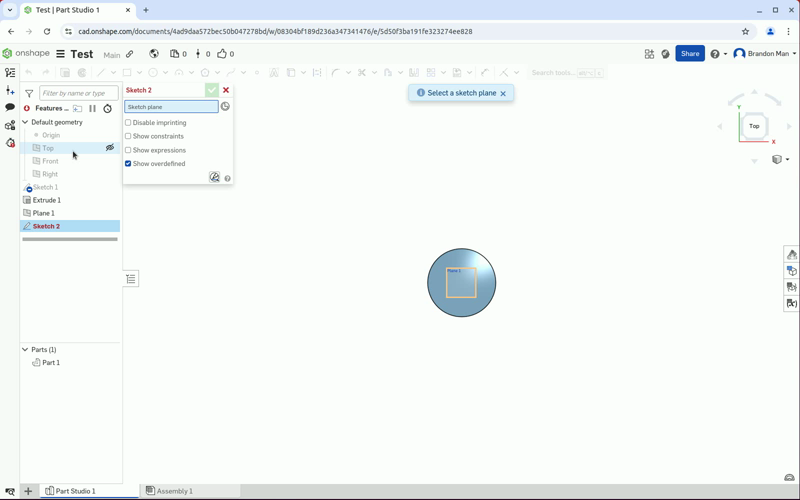
mouse_move(73, 215)
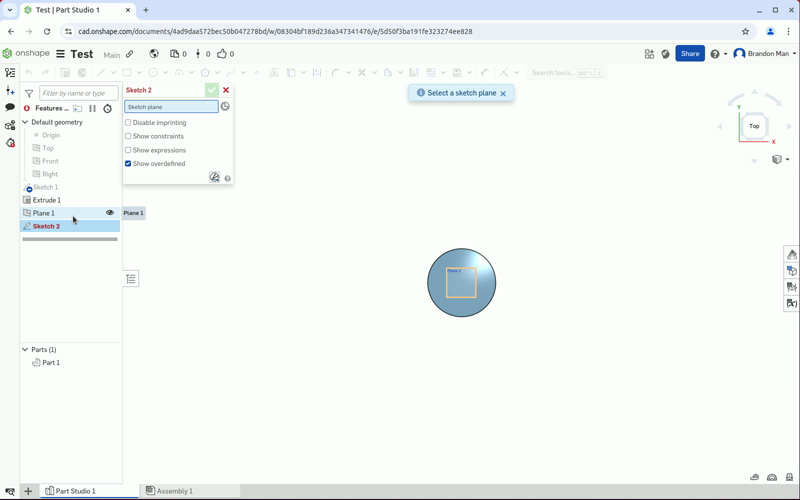
click(73, 215)
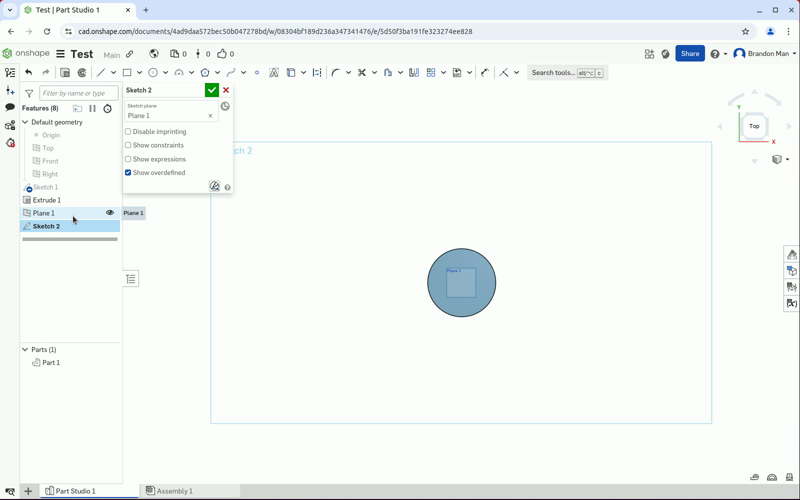
mouse_move(73, 352)
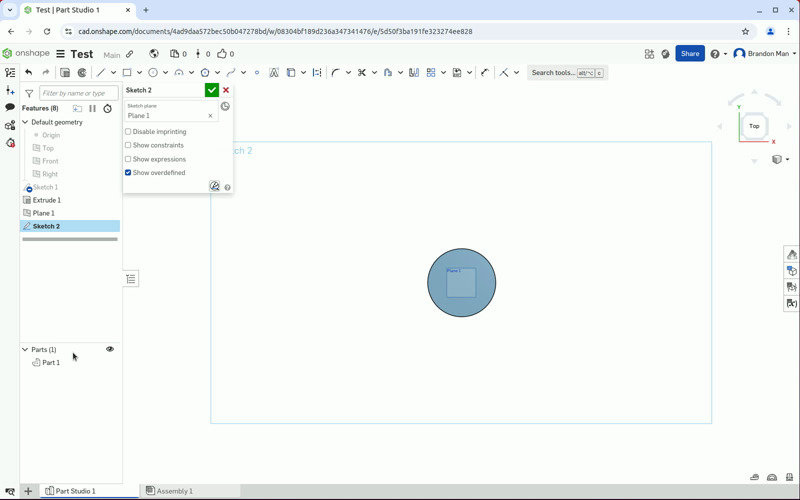
key(y)
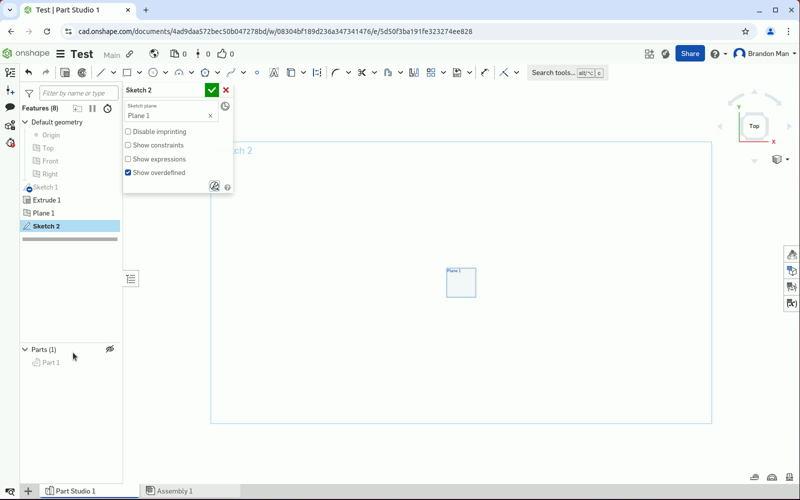
key(c)
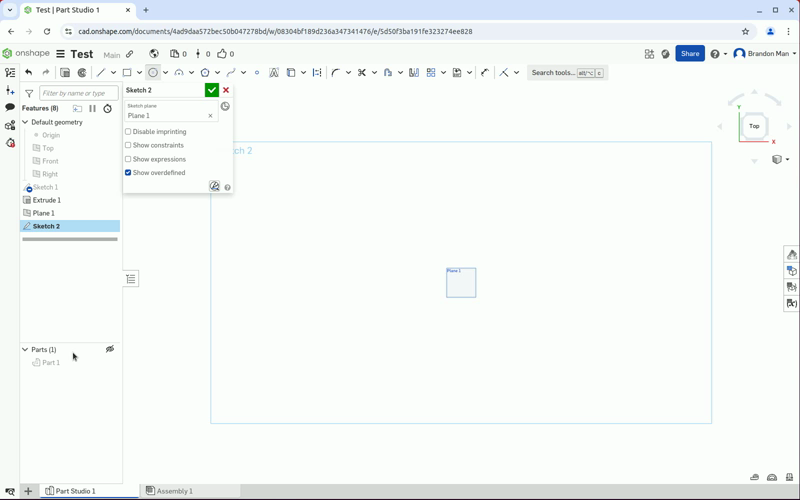
key_down(shift)
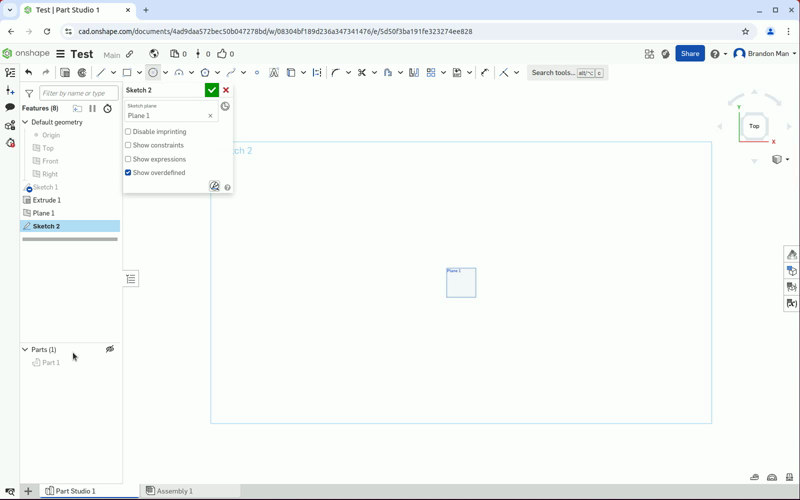
mouse_move(460, 282)
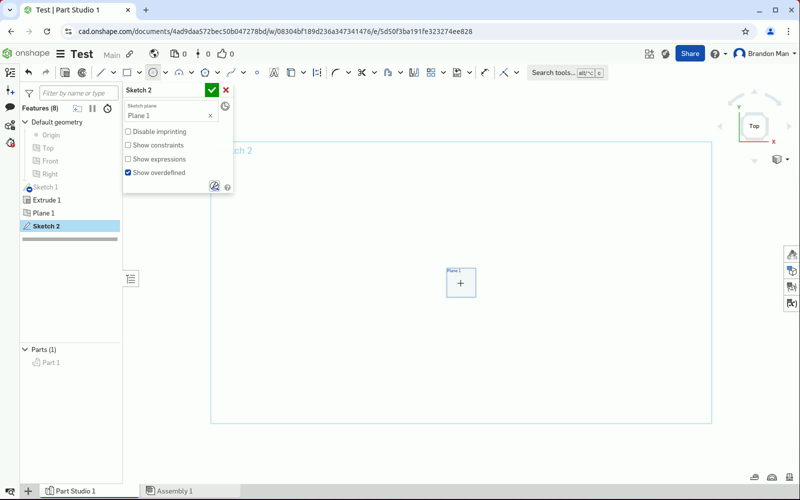
click(460, 282)
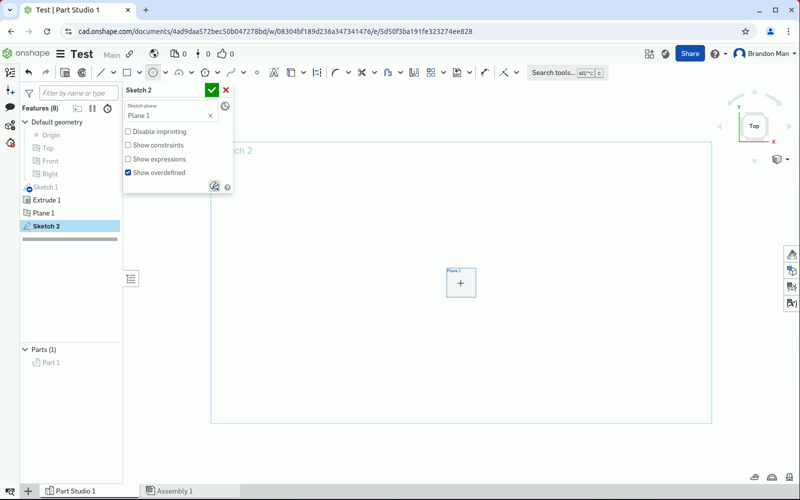
key_up(shift)
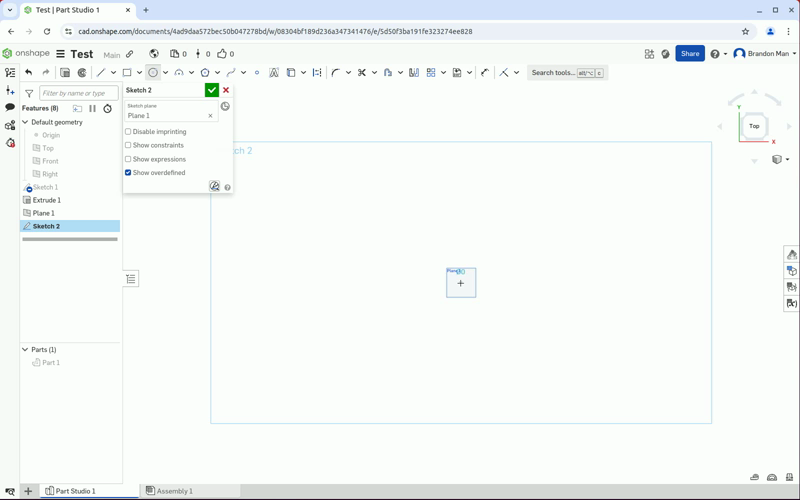
mouse_move(493, 282)
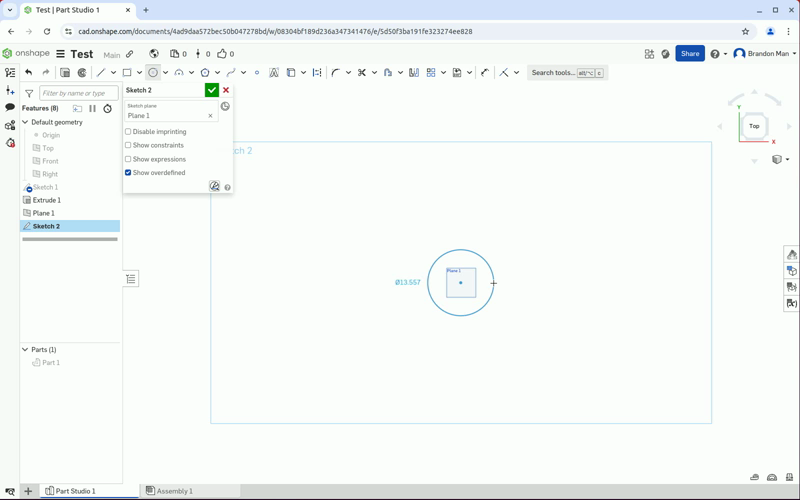
click(493, 282)
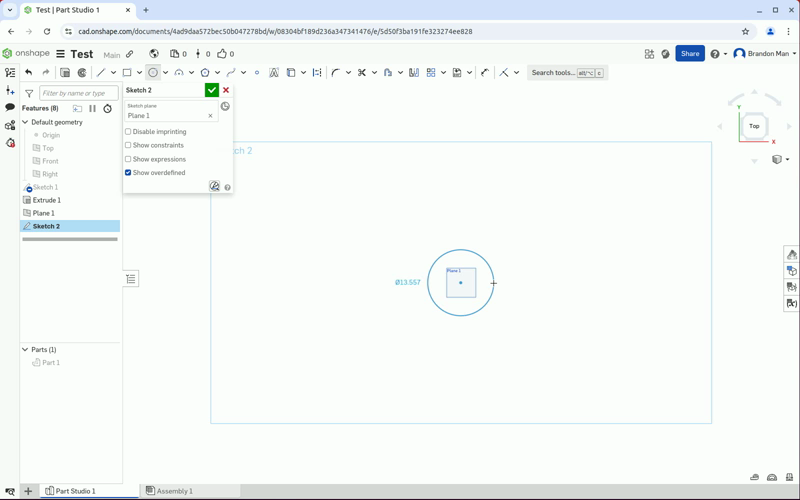
key(esc)
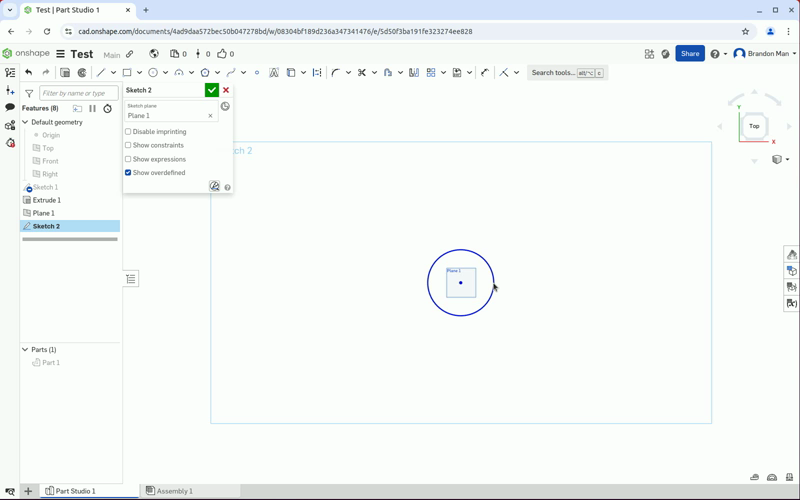
mouse_move(487, 287)
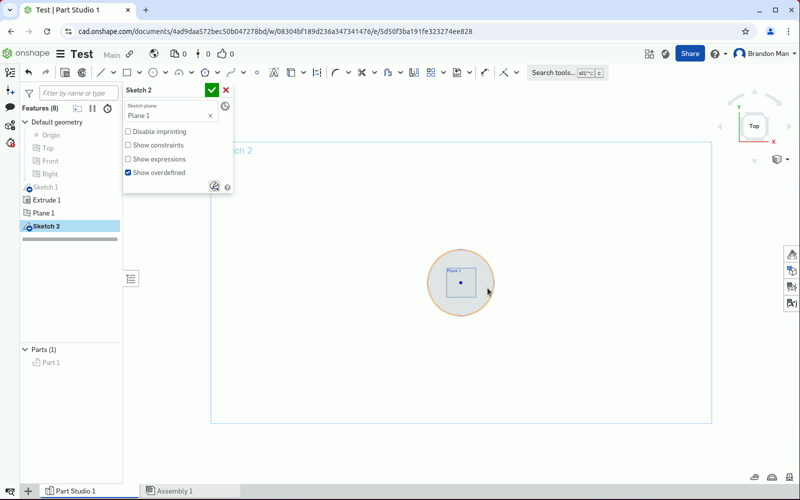
click(487, 287)
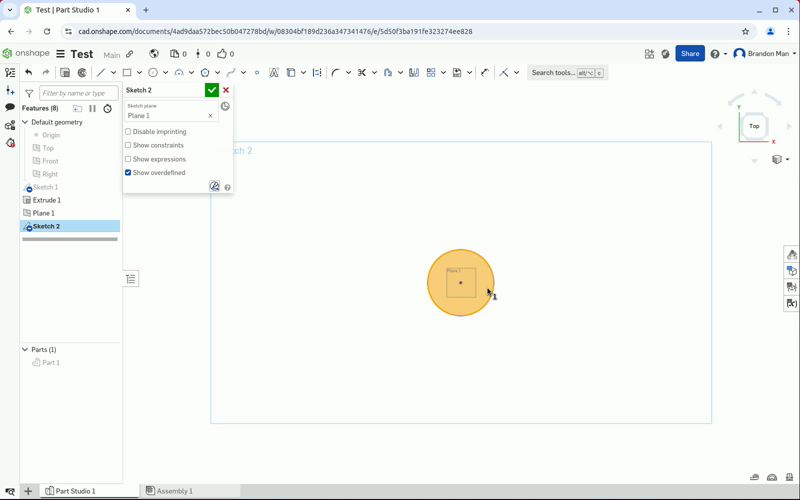
mouse_move(73, 352)
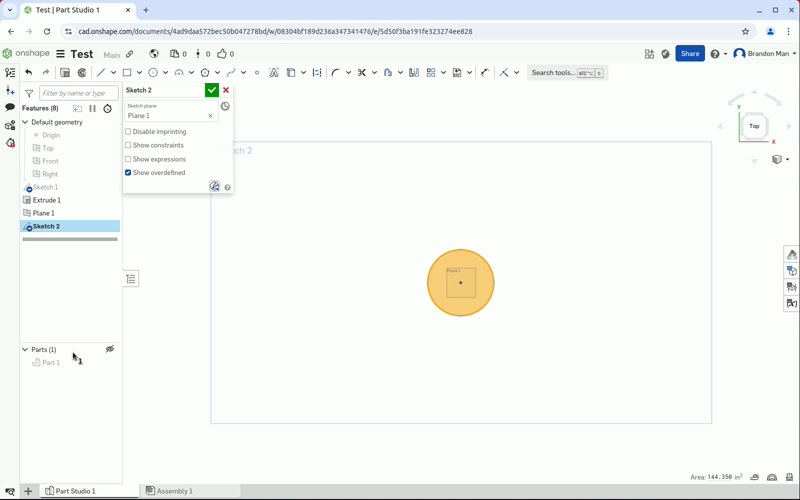
key(shift+y)
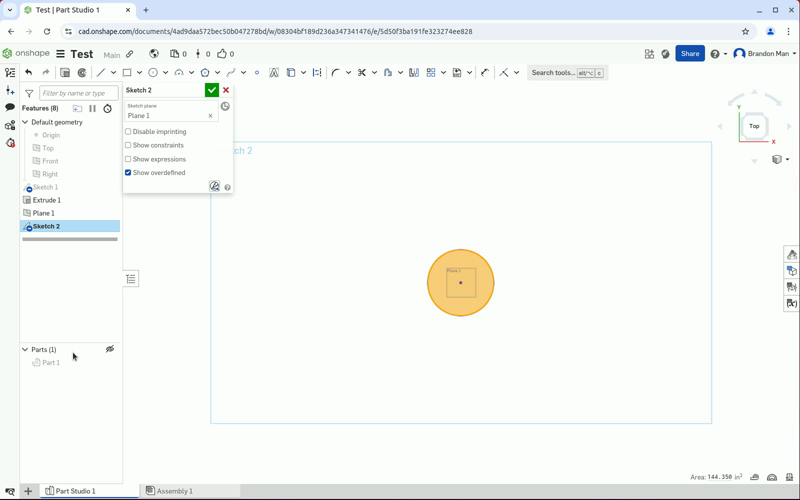
key(shift+e)
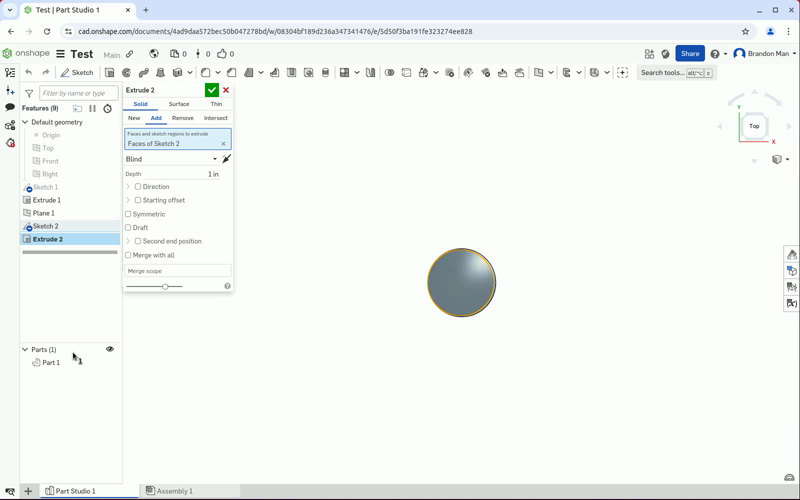
mouse_move(143, 106)
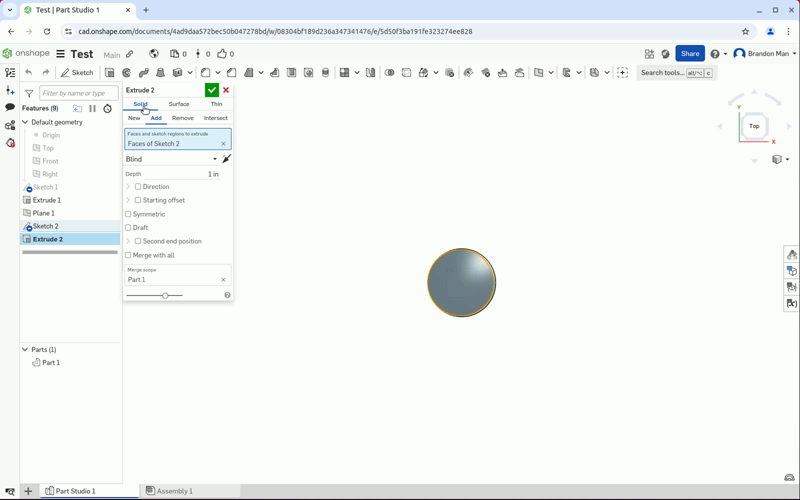
click(143, 106)
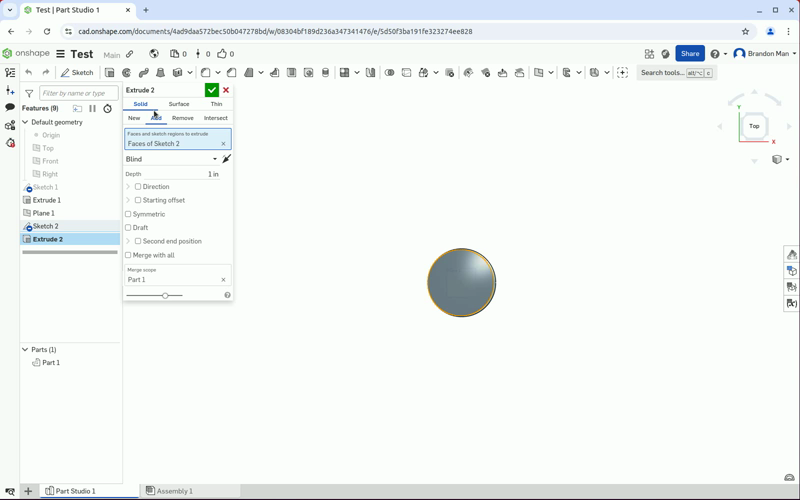
mouse_move(186, 120)
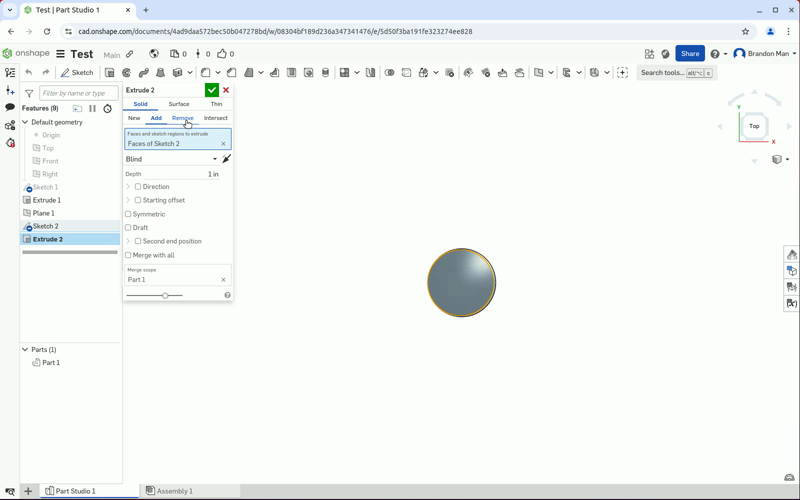
click(186, 120)
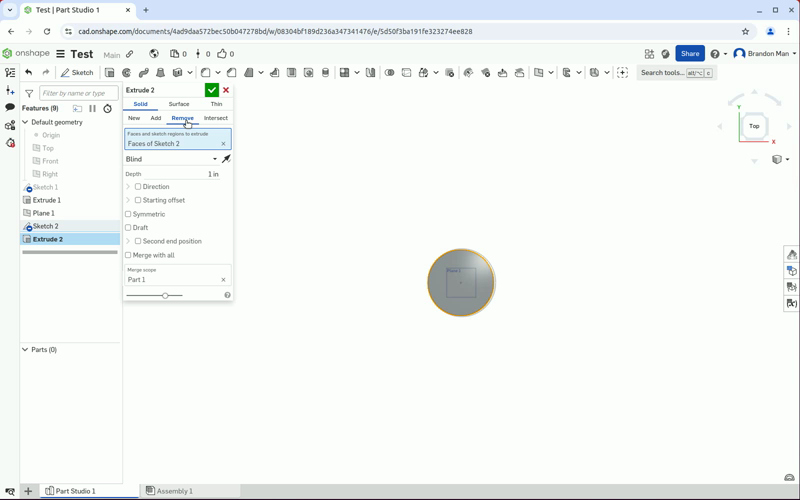
key(tab, 4)
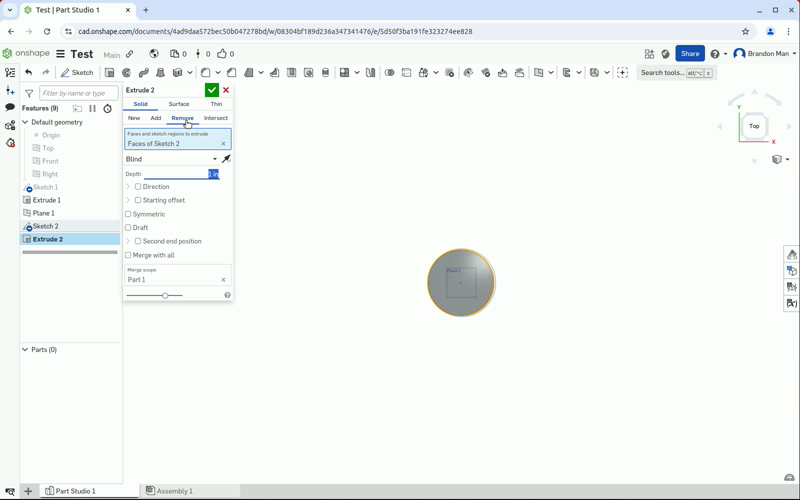
text(22.868)
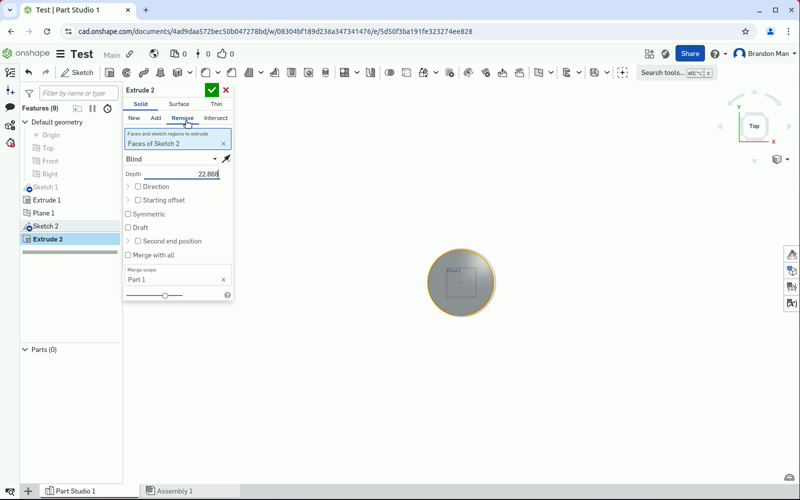
key(tab, 6)
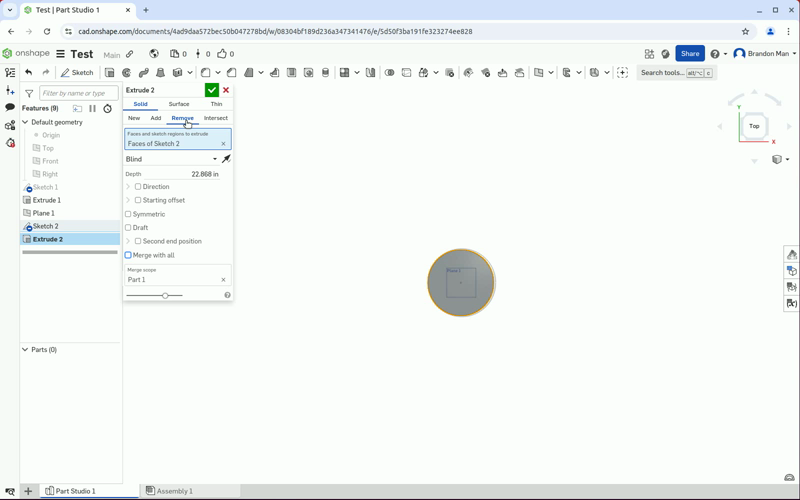
key(space)
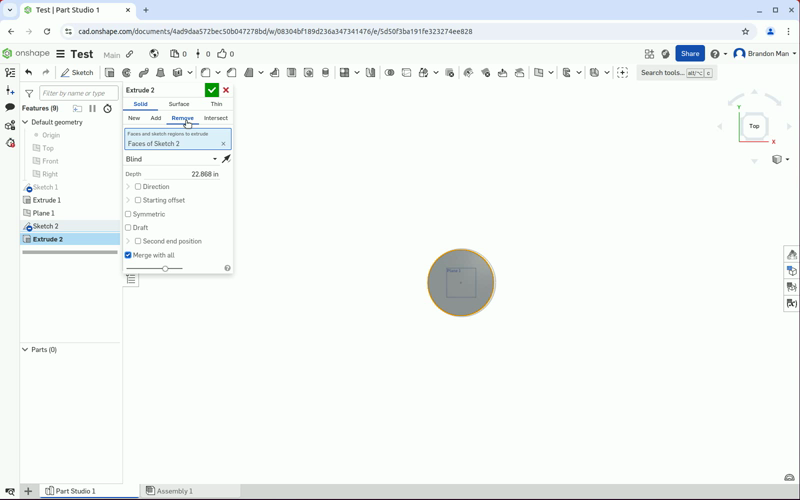
key(enter)
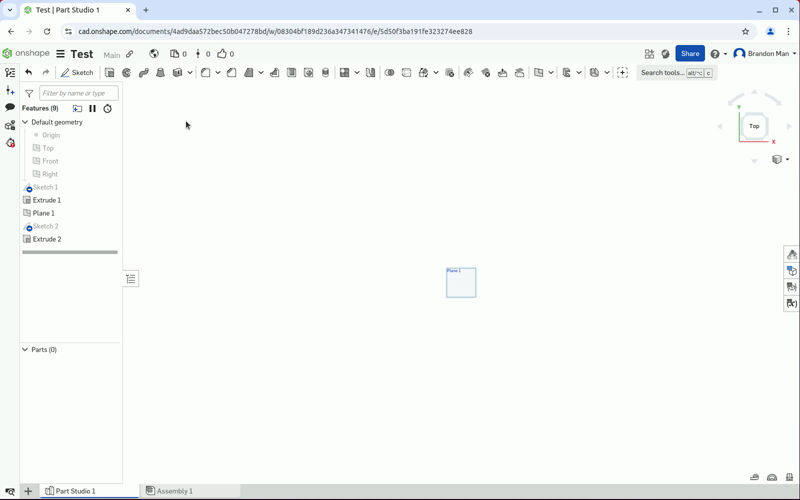
key(shift+h)
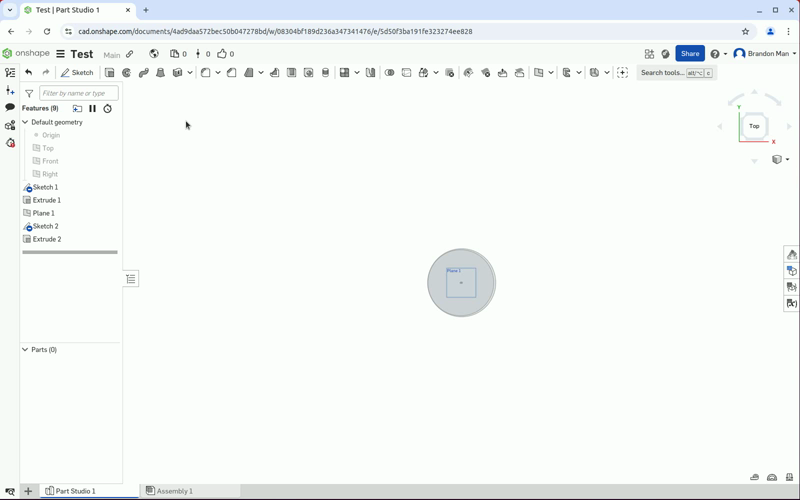
key(shift+h)
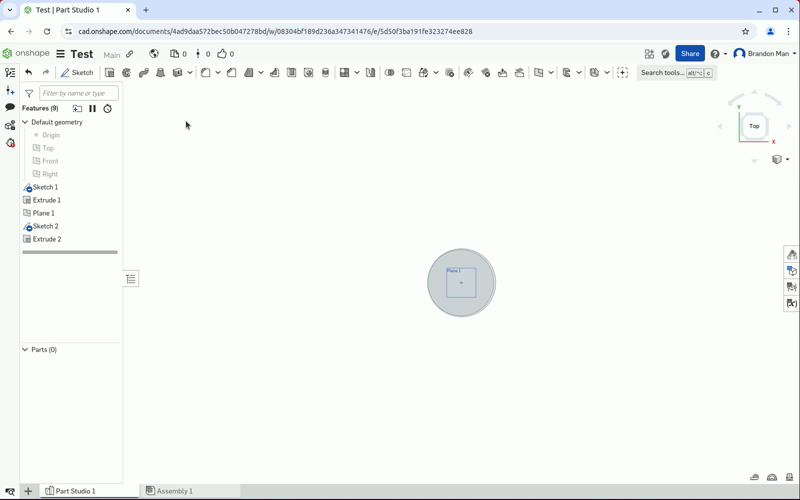
key(shift+7)
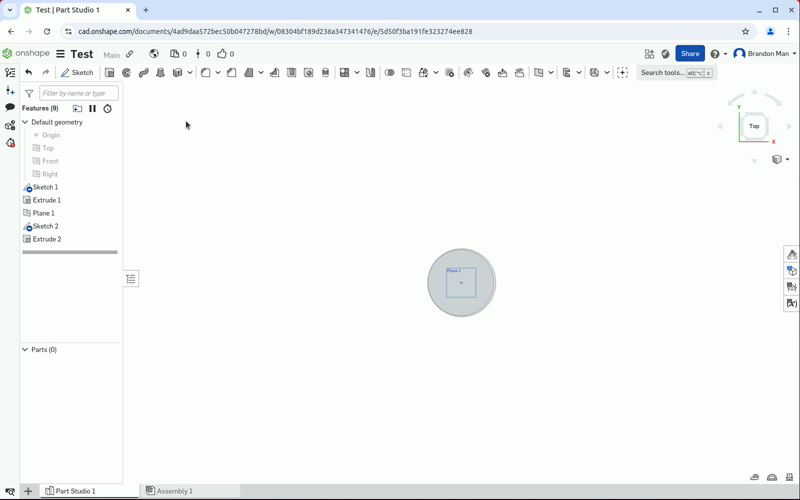
key(up, 3)
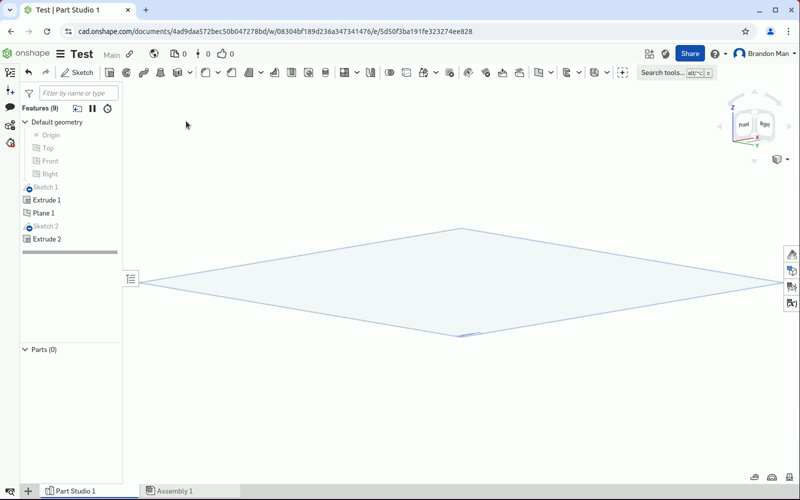
key(left, 3)
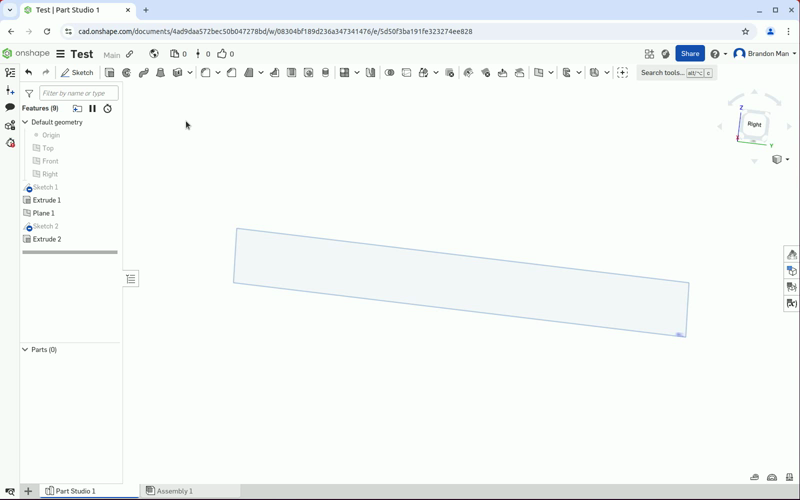
key(right, 3)
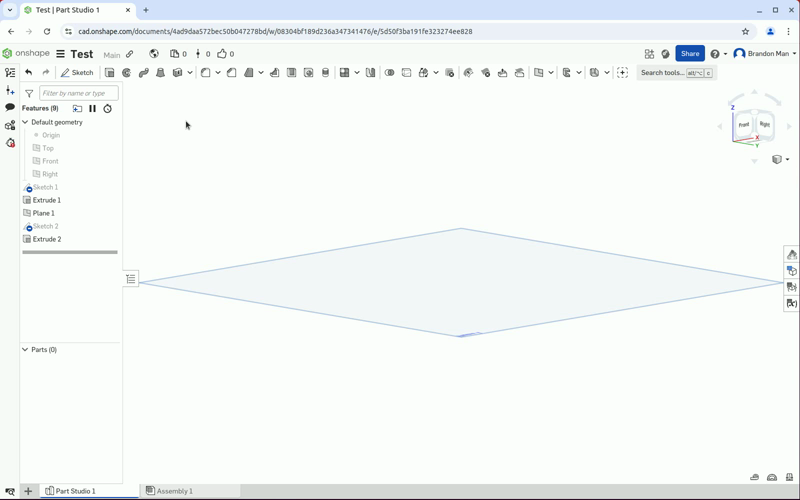
key(down, 3)
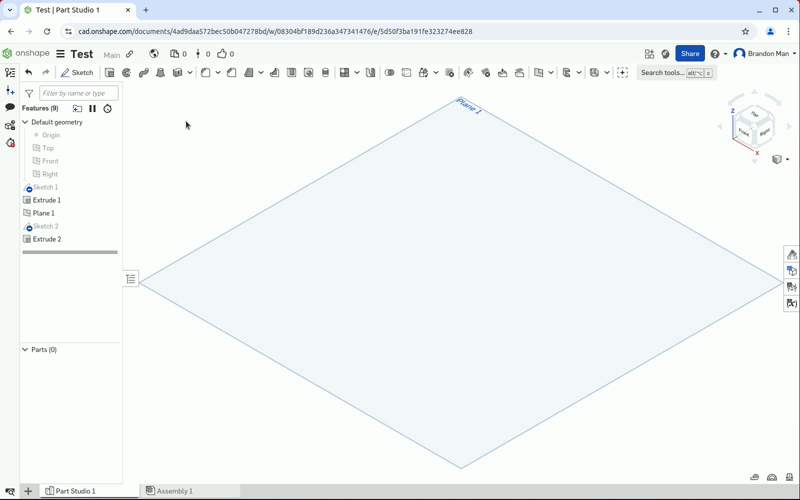
mouse_move(73, 189)
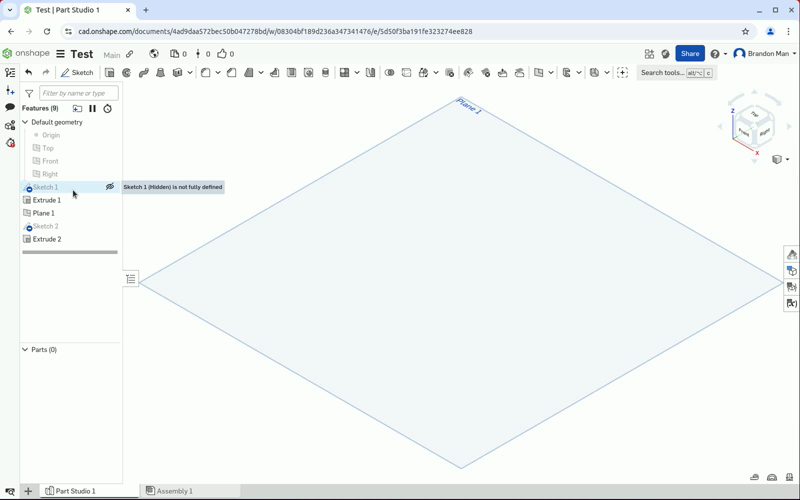
click(73, 189)